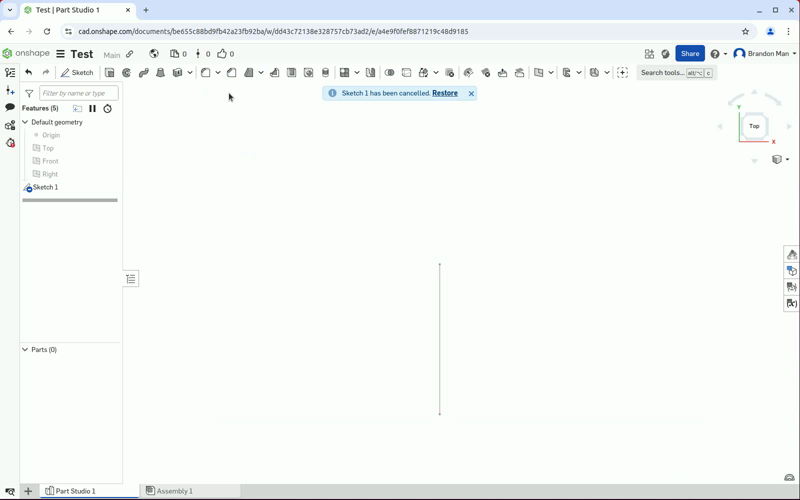
key(shift+h)
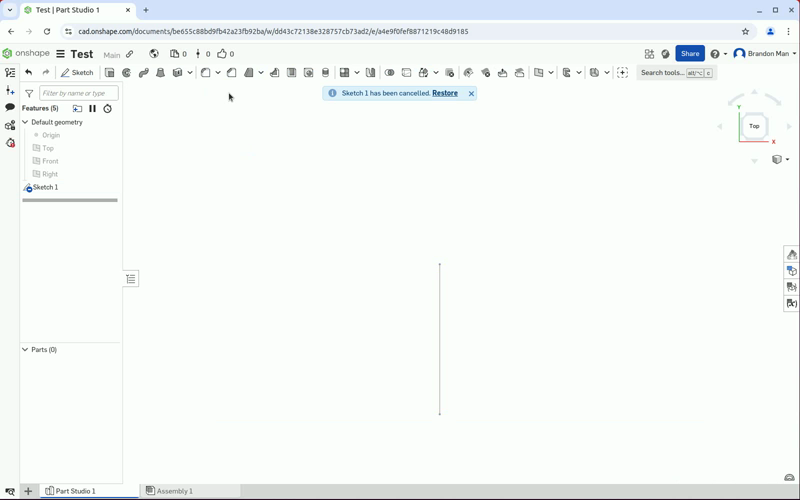
key(shift+s)
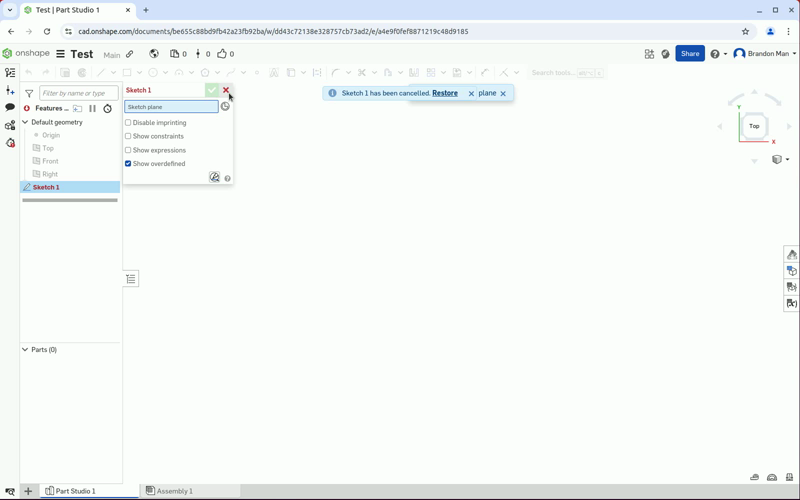
mouse_move(73, 150)
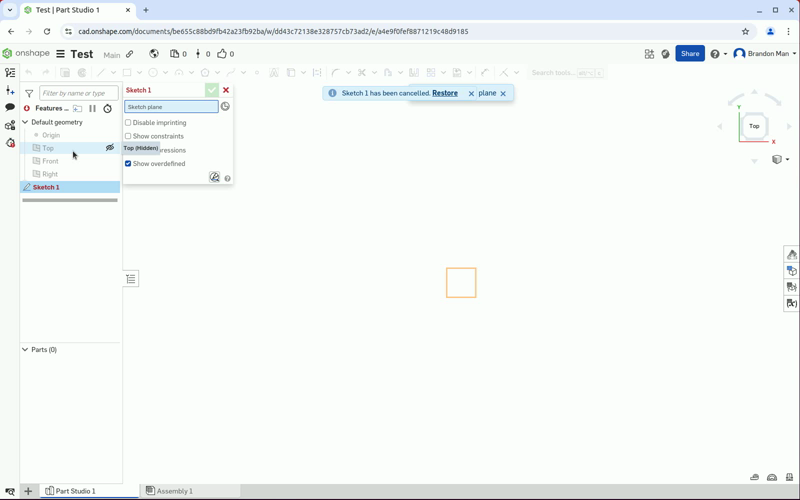
click(73, 150)
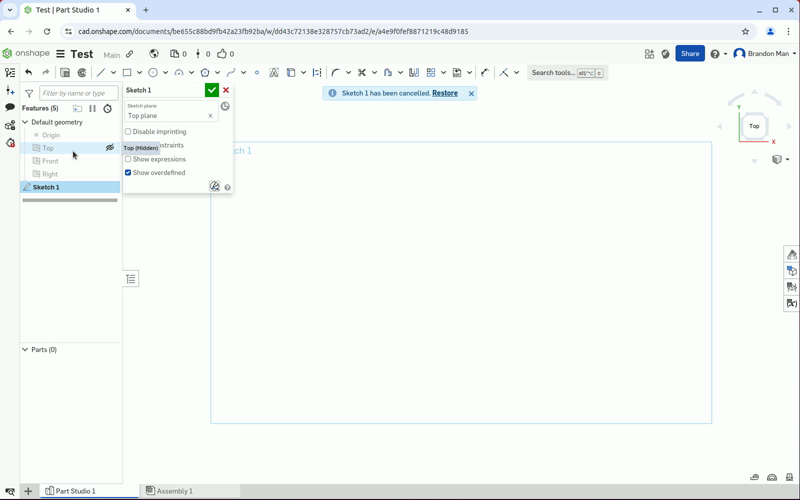
mouse_move(73, 352)
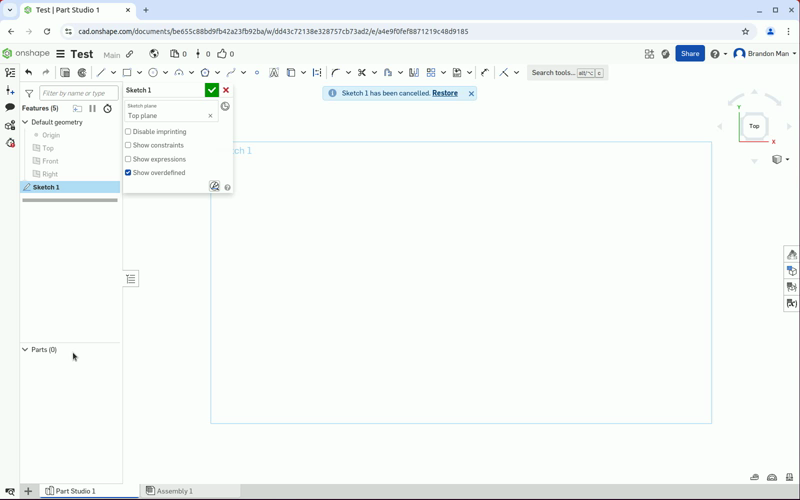
key(y)
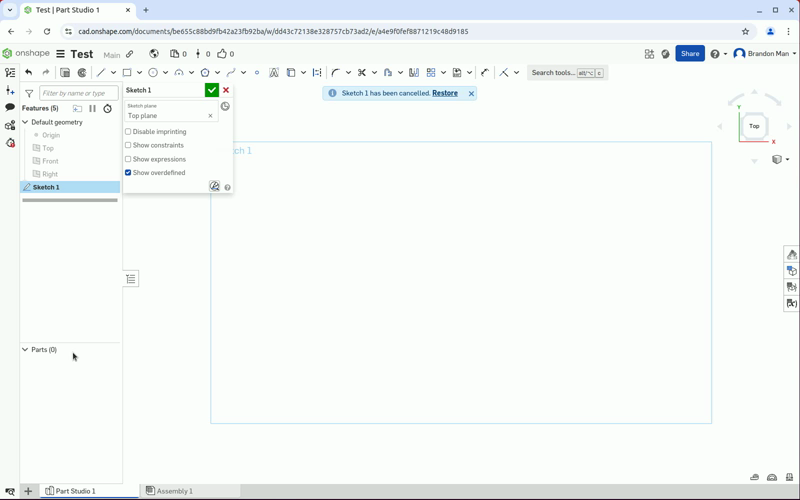
key(c)
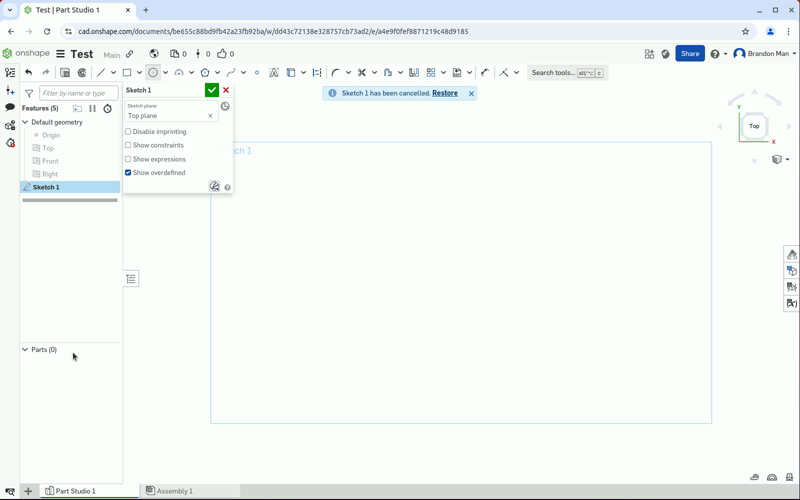
key_down(shift)
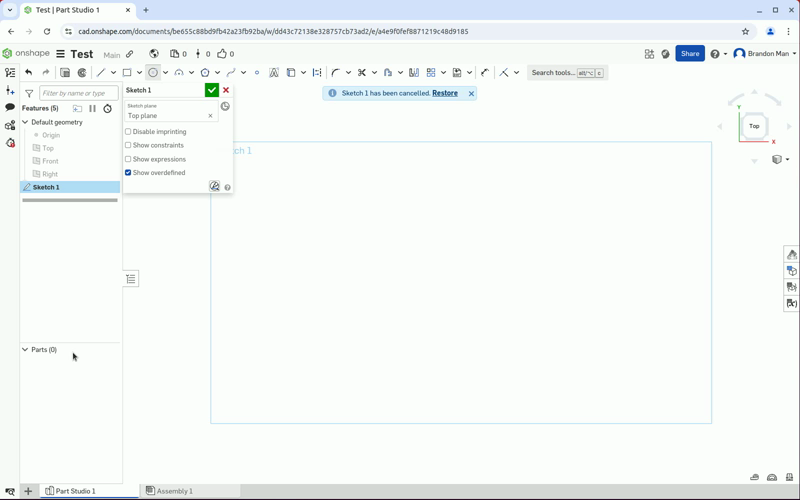
mouse_move(460, 282)
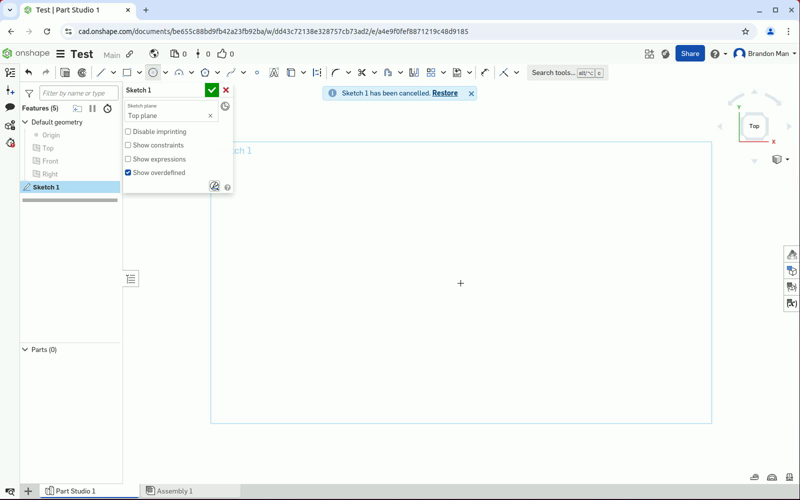
click(460, 282)
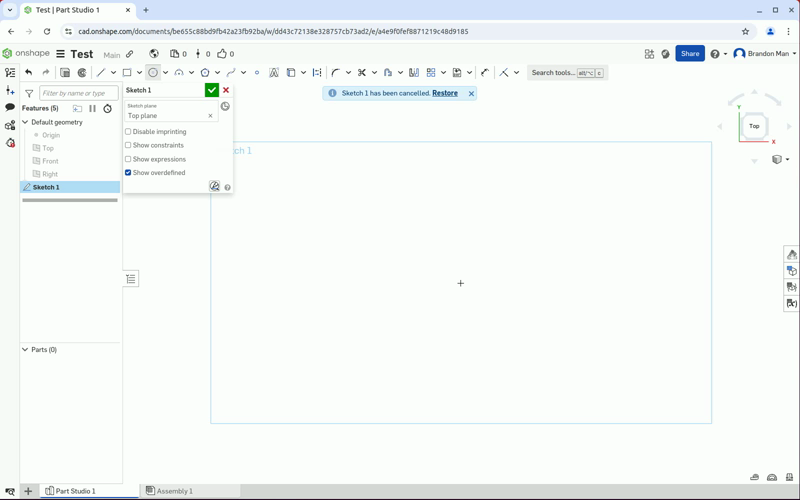
key_up(shift)
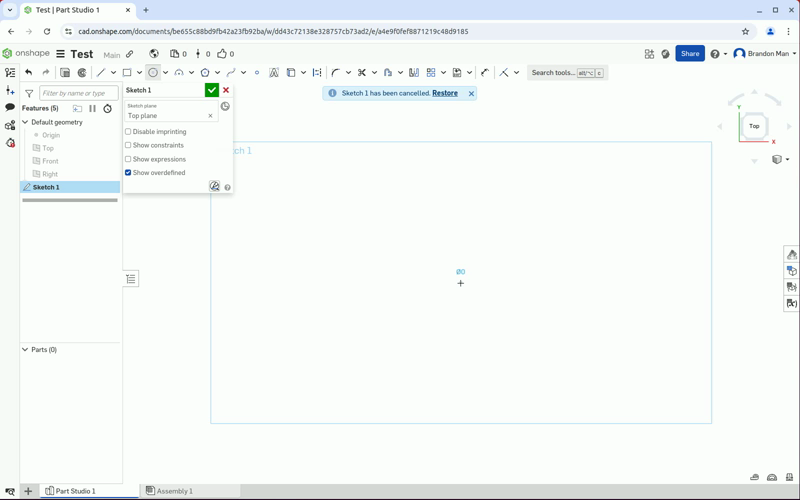
mouse_move(533, 282)
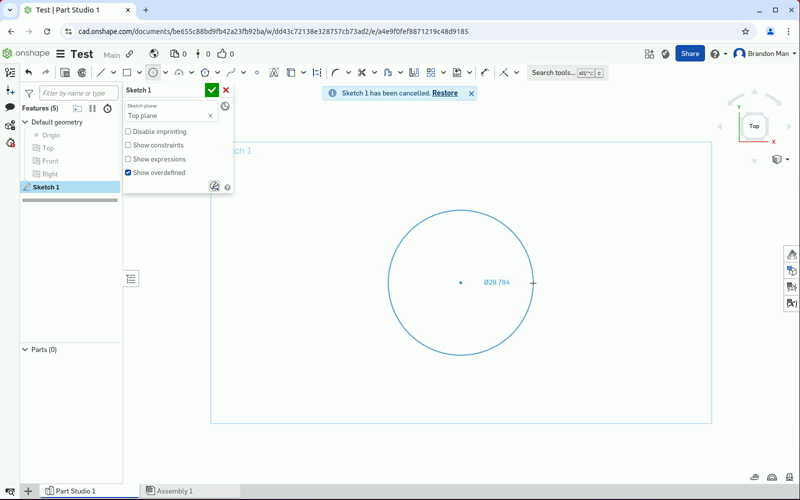
click(533, 282)
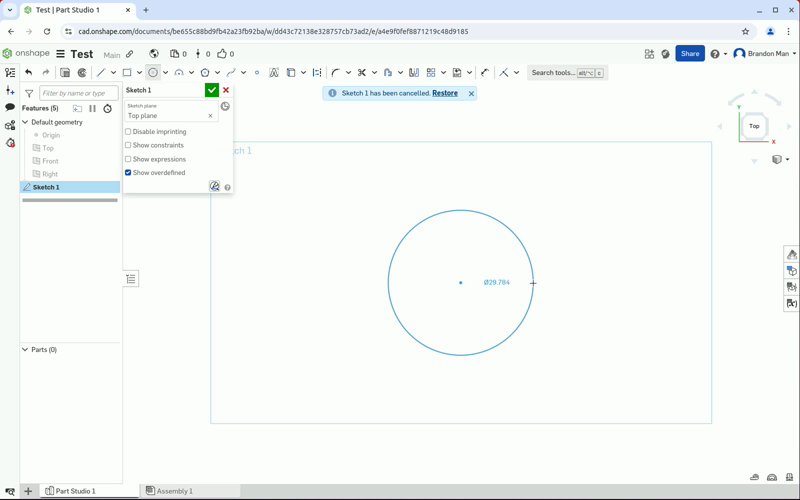
key(esc)
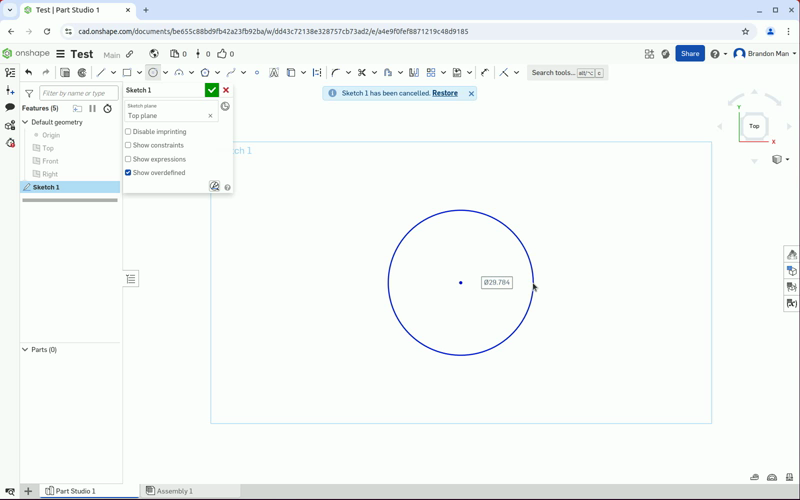
mouse_move(502, 263)
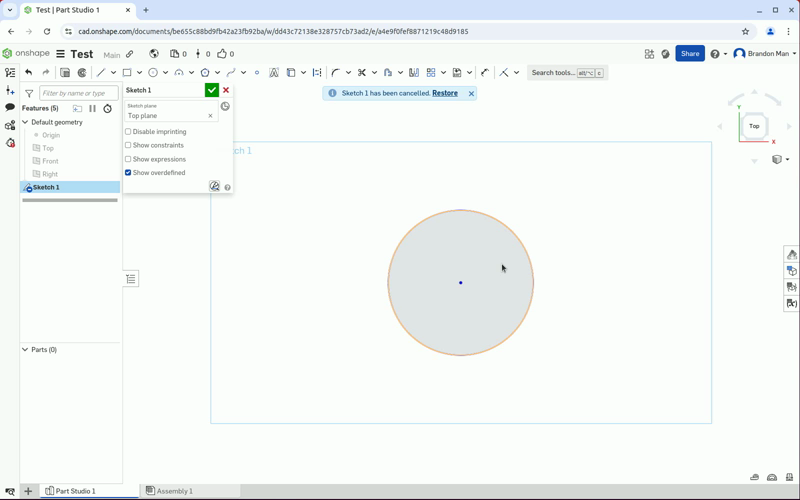
click(502, 263)
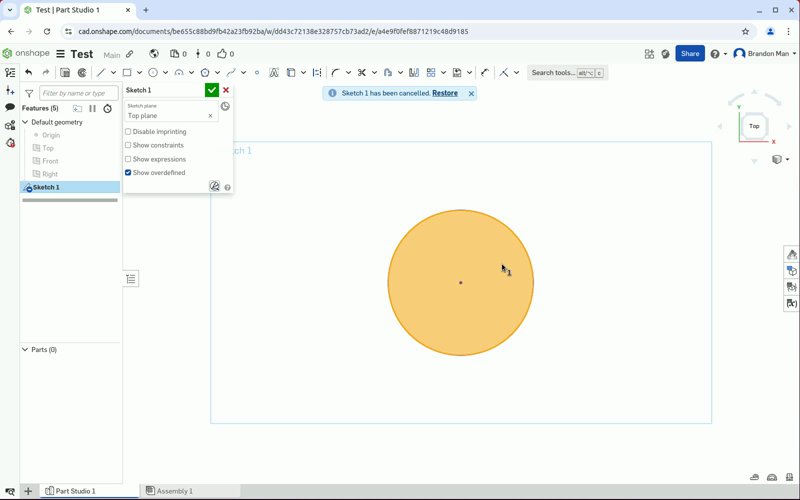
mouse_move(73, 352)
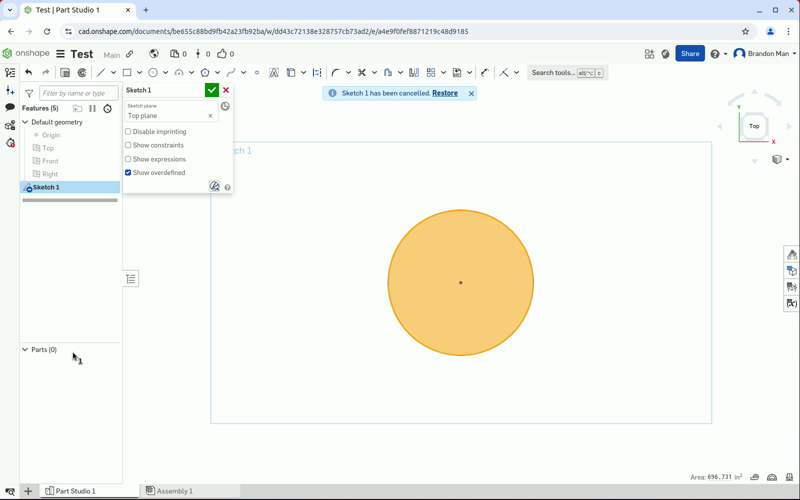
key(shift+y)
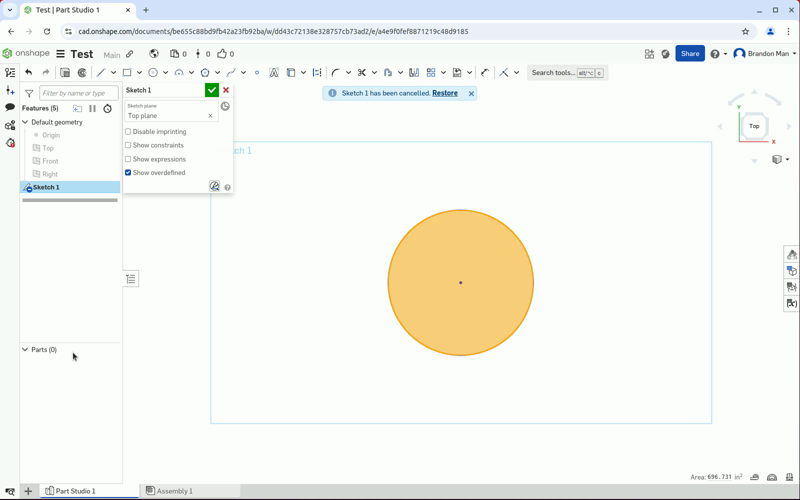
key(shift+e)
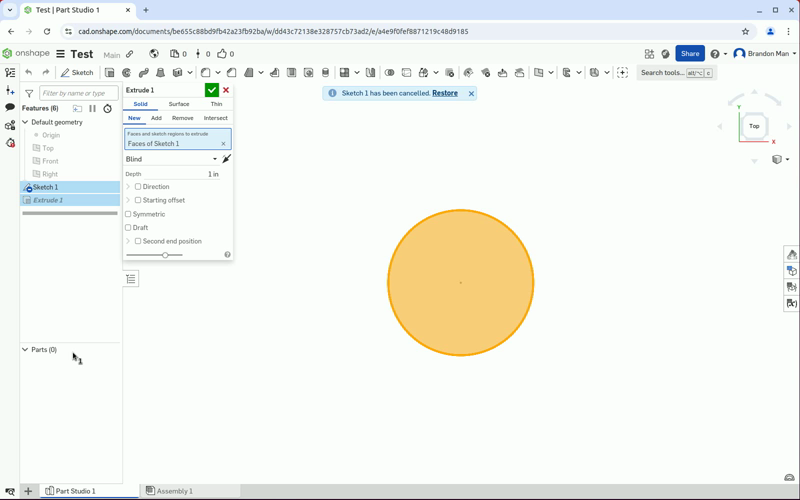
mouse_move(143, 106)
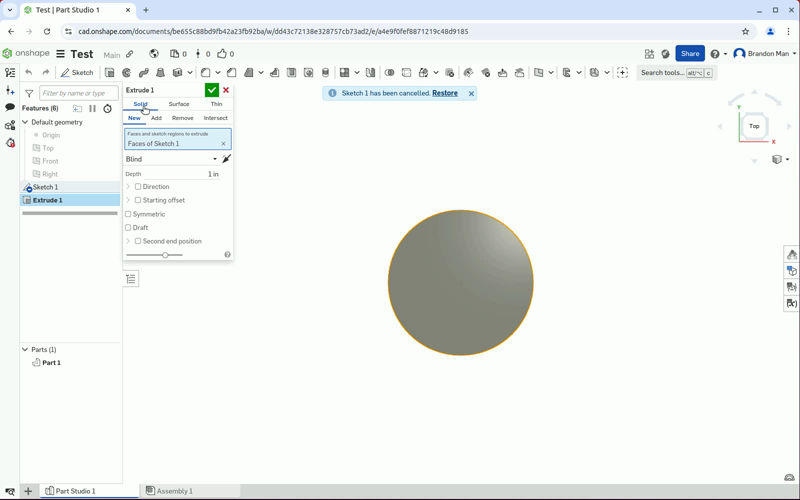
click(143, 106)
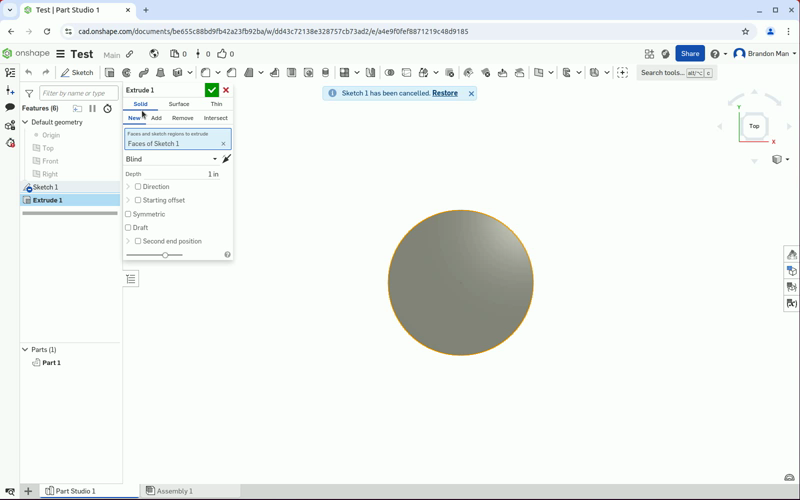
mouse_move(137, 120)
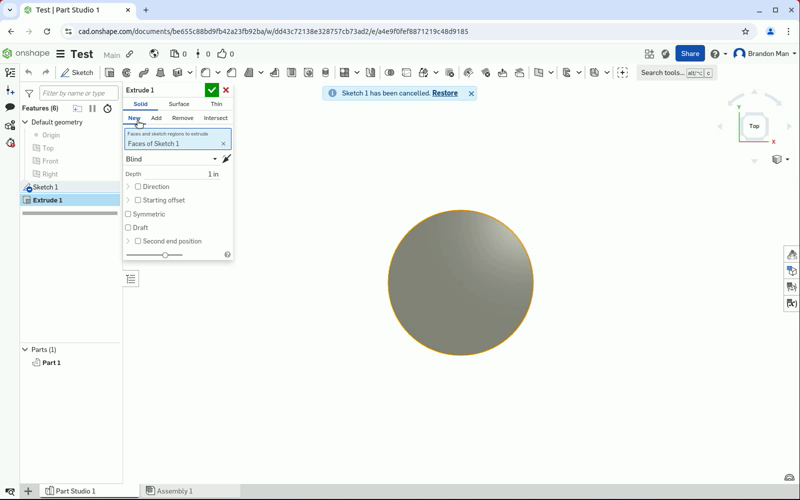
click(137, 120)
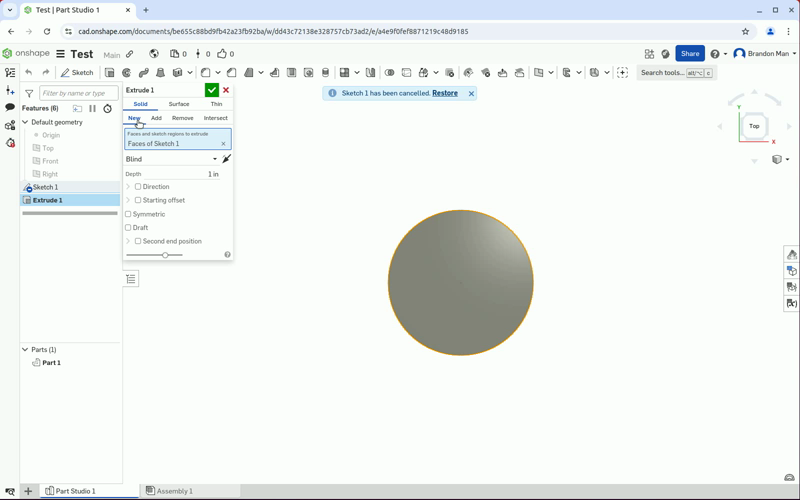
key(tab, 4)
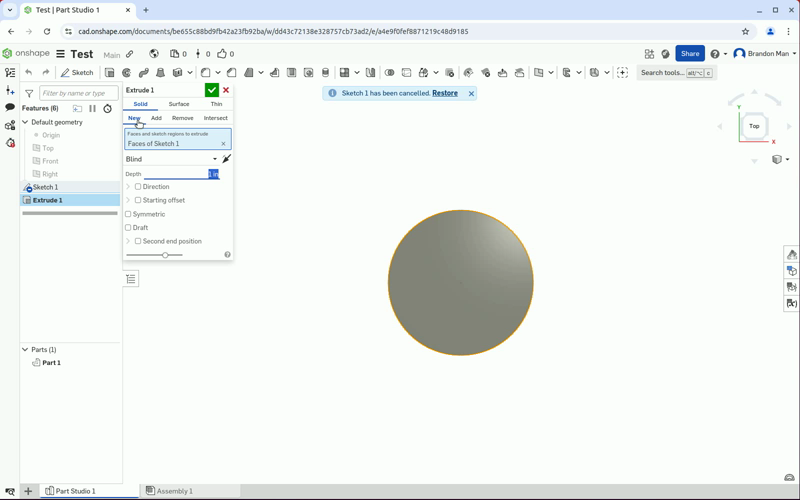
text(8.184)
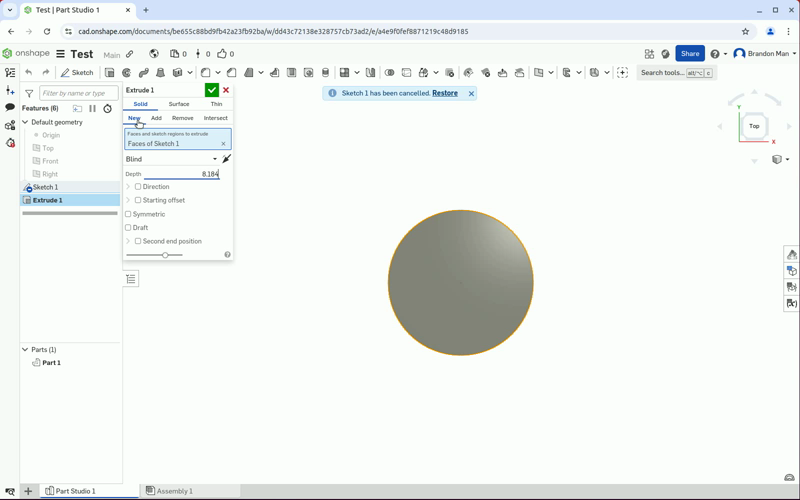
key(enter)
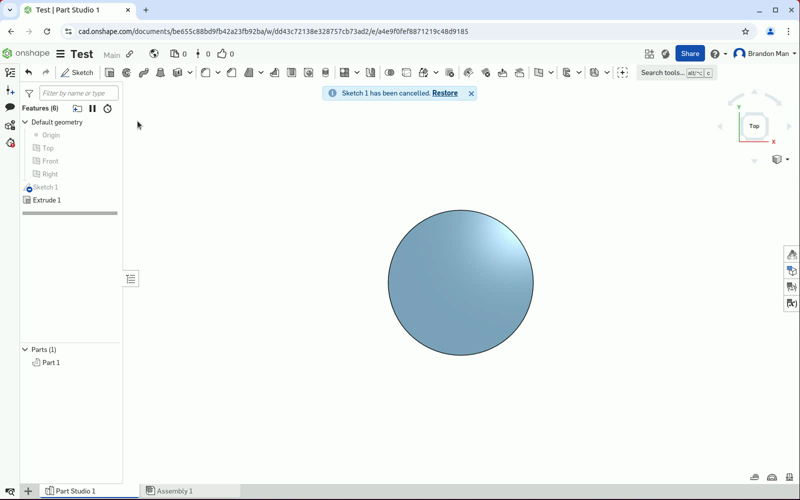
key(shift+h)
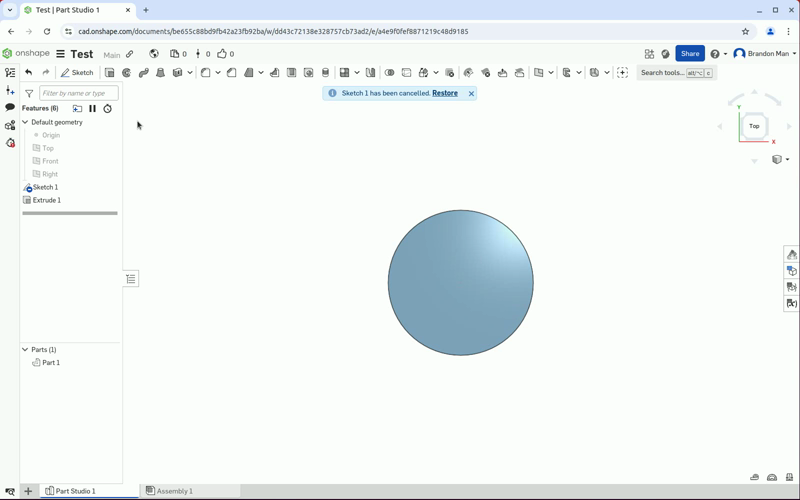
key(shift+h)
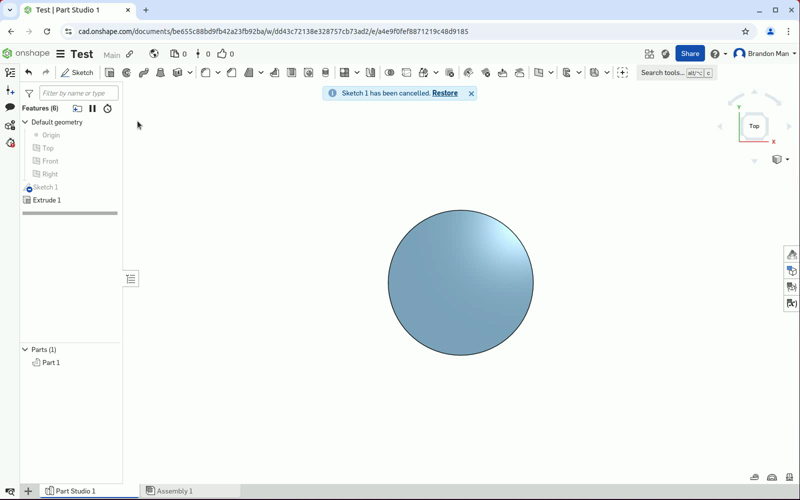
mouse_move(73, 189)
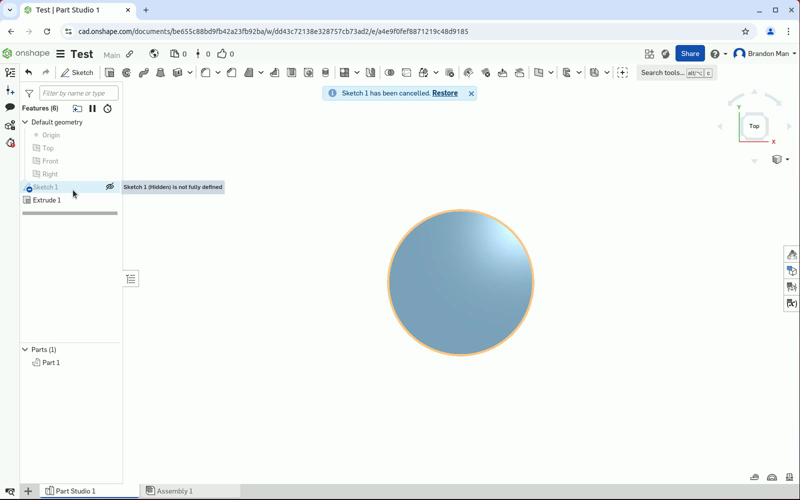
click(73, 189)
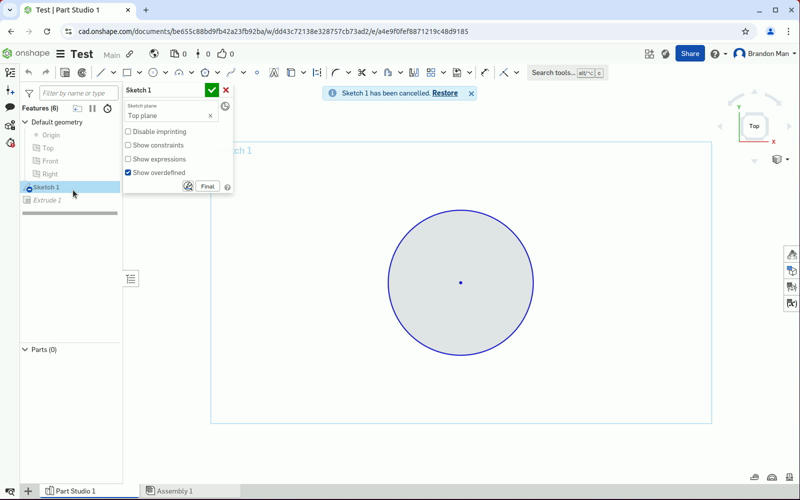
mouse_move(229, 92)
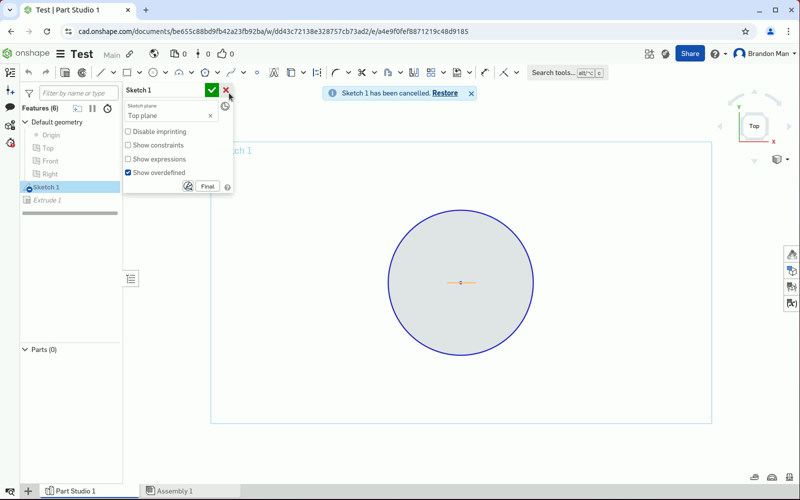
click(229, 92)
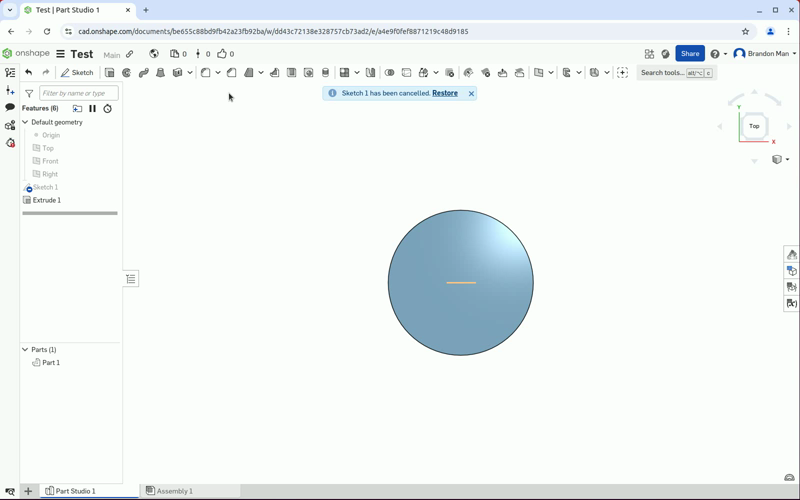
mouse_move(541, 75)
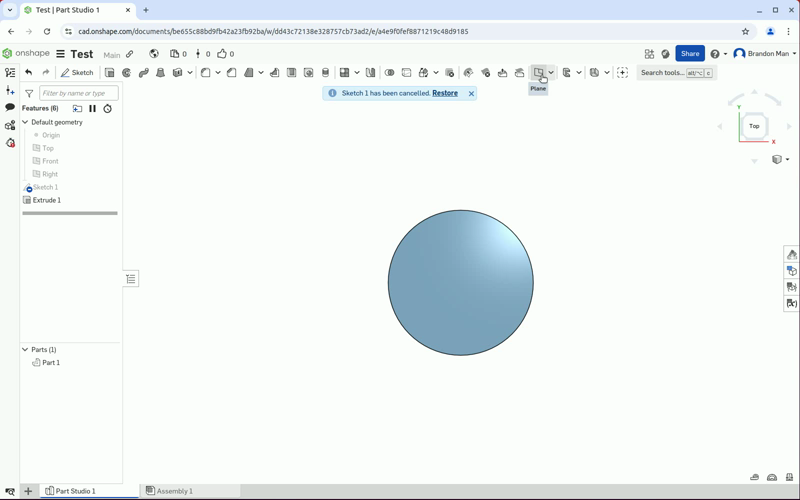
click(541, 75)
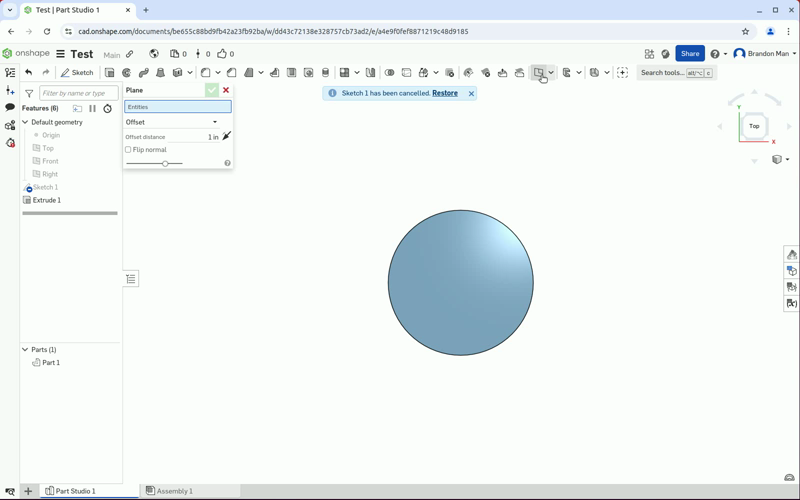
mouse_move(73, 150)
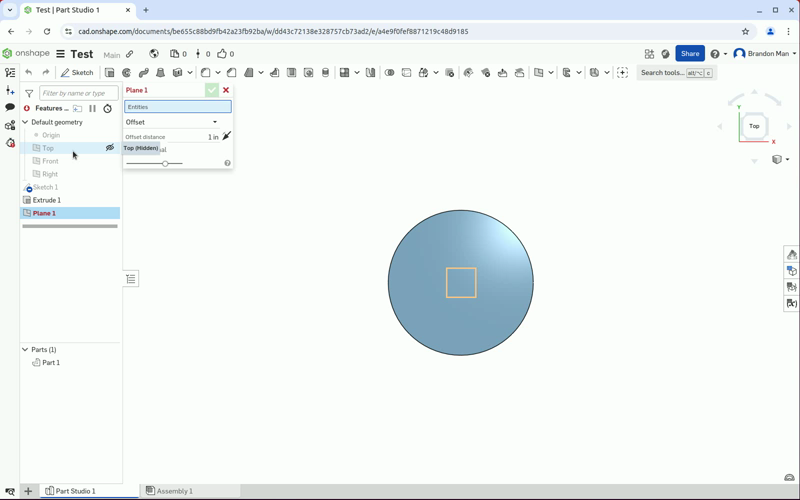
click(73, 150)
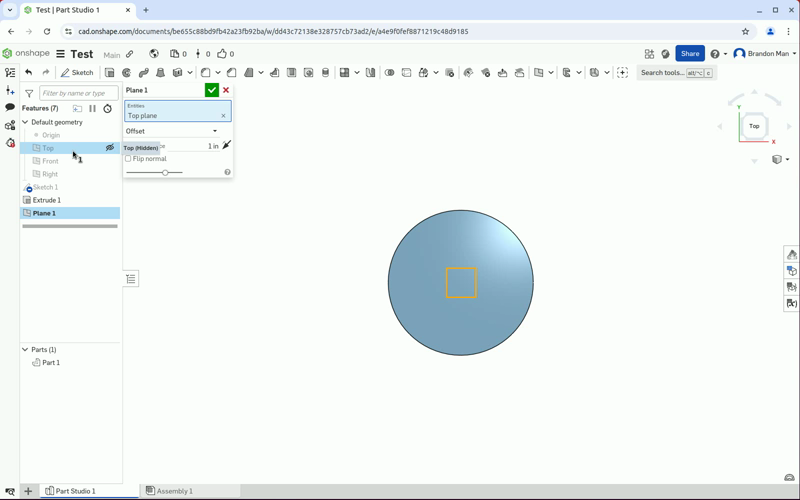
key(tab, 2)
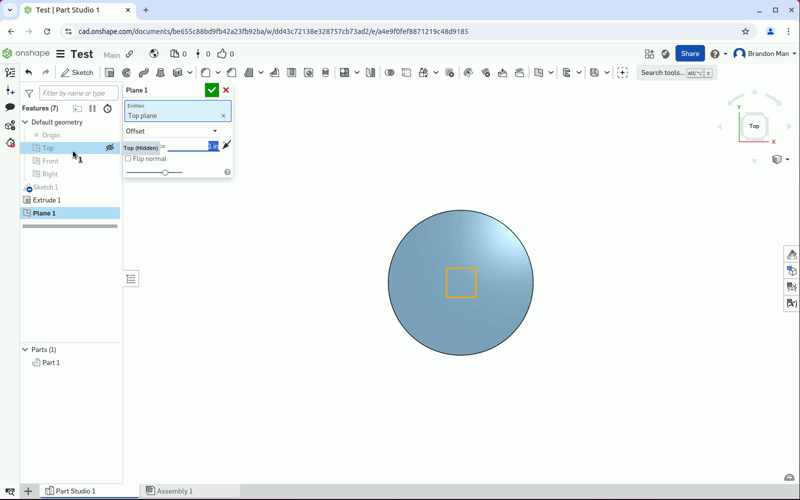
text(8.196)
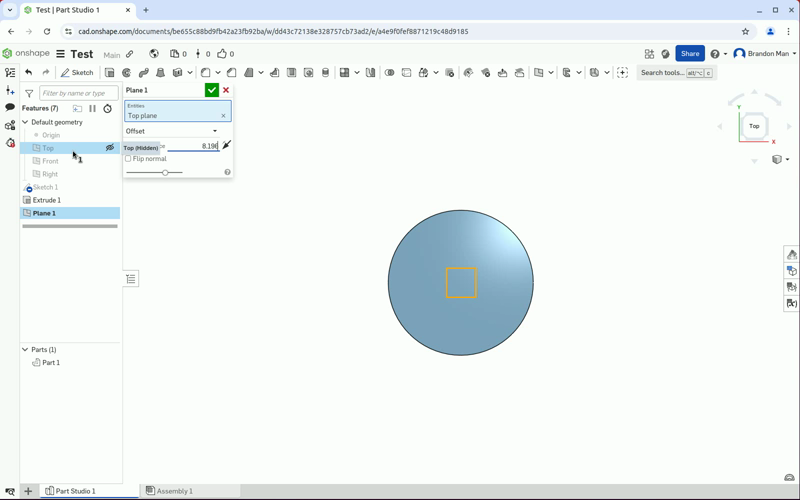
key(enter, 2)
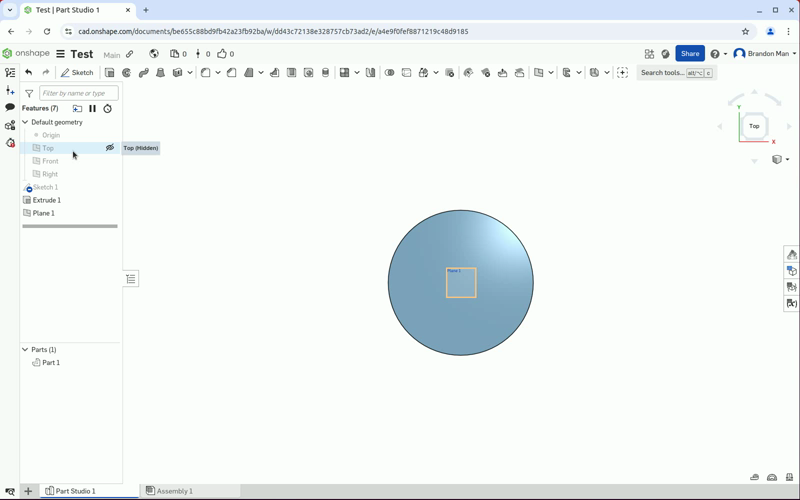
key(shift+s)
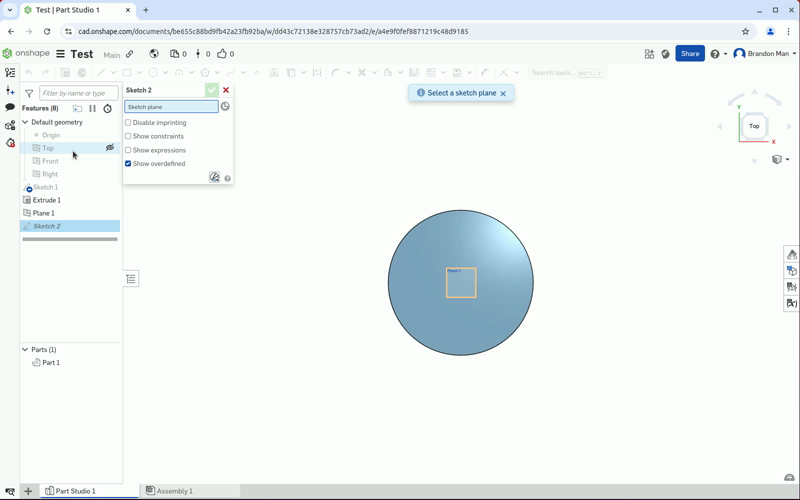
mouse_move(73, 215)
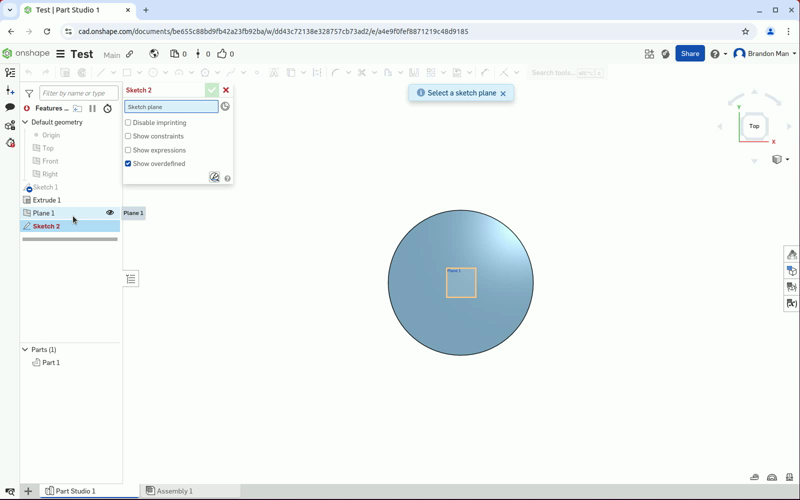
click(73, 215)
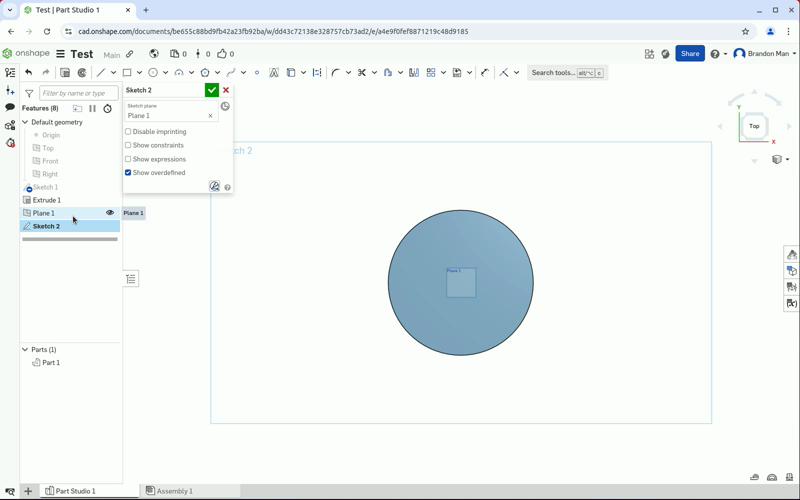
mouse_move(73, 352)
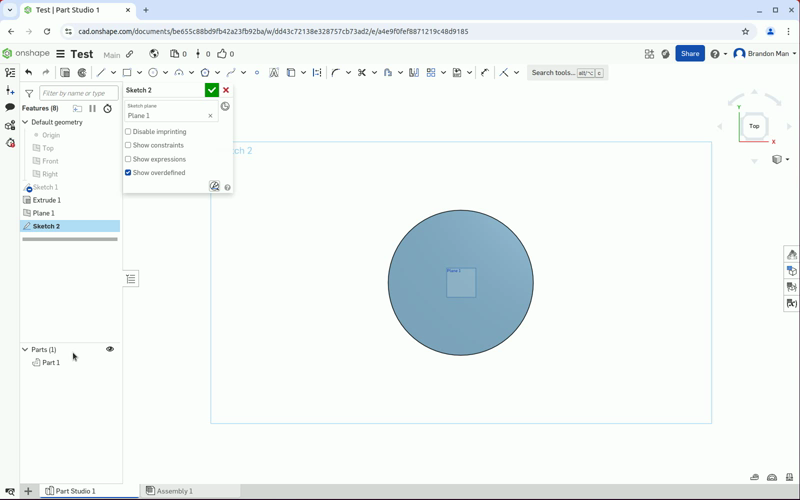
key(y)
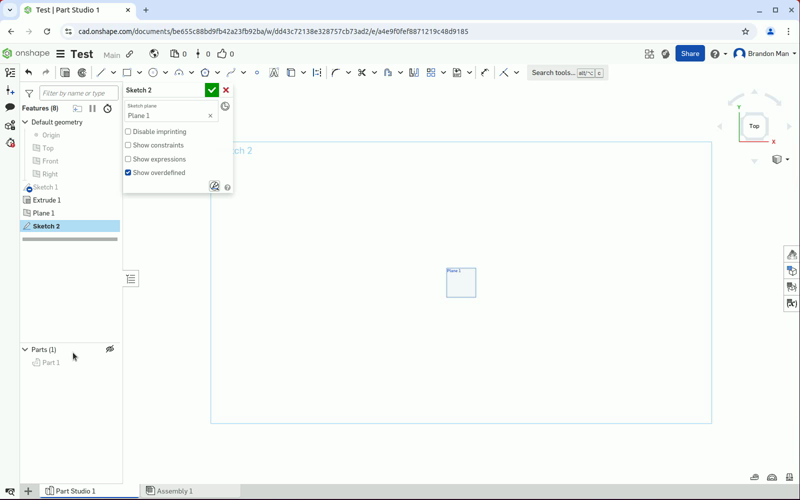
key(c)
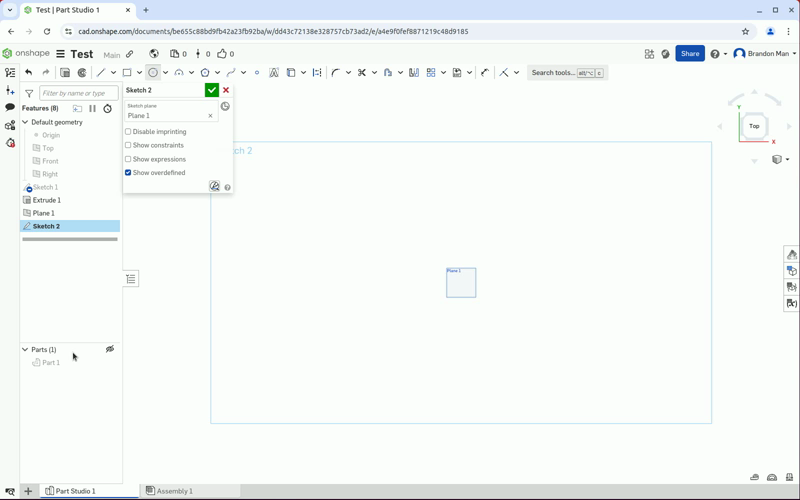
key_down(shift)
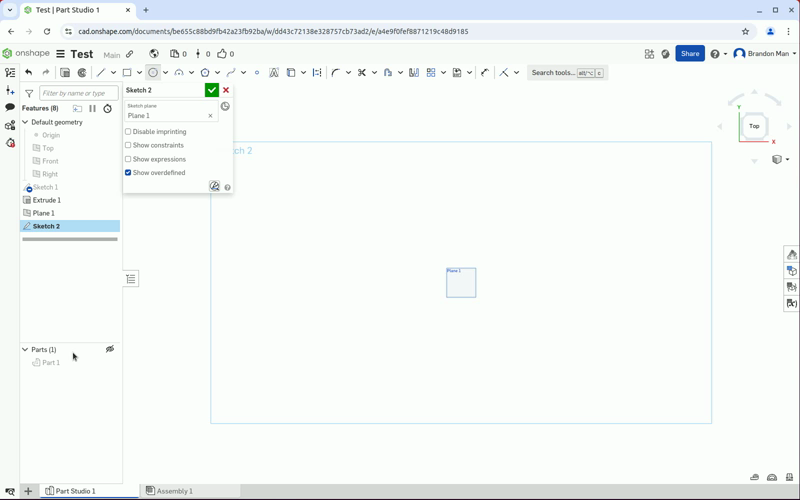
mouse_move(460, 282)
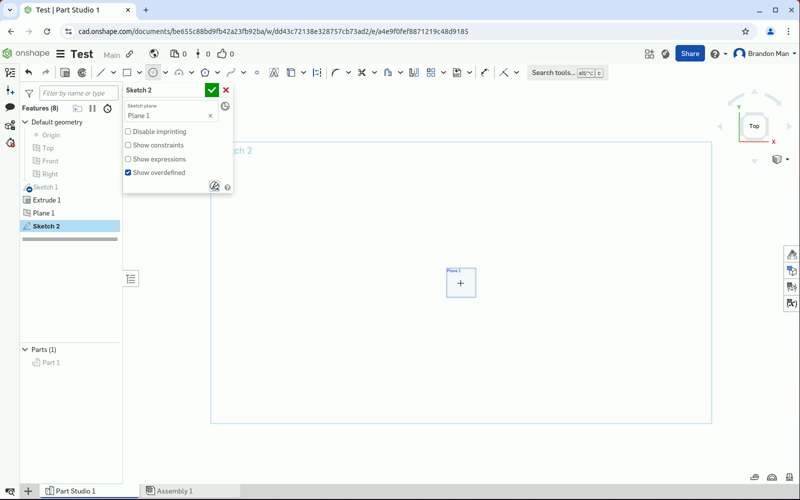
click(460, 282)
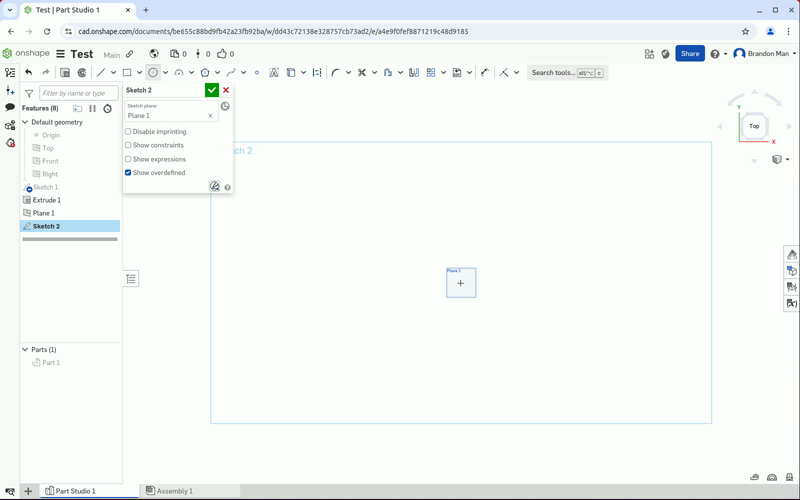
key_up(shift)
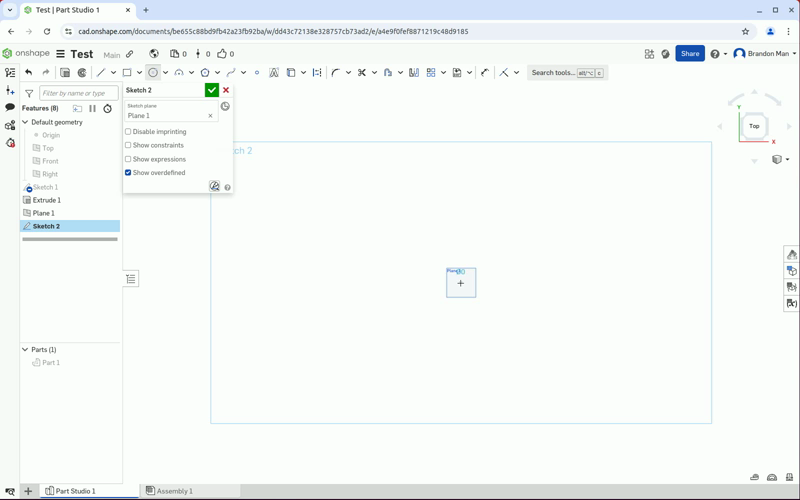
mouse_move(511, 282)
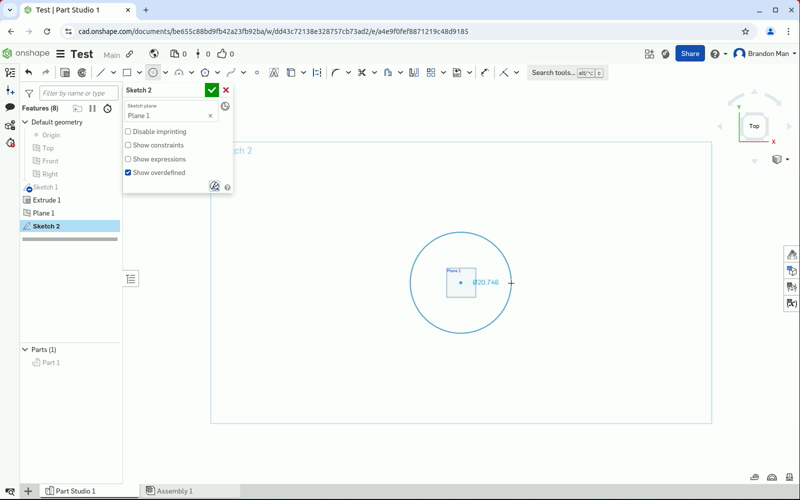
click(511, 282)
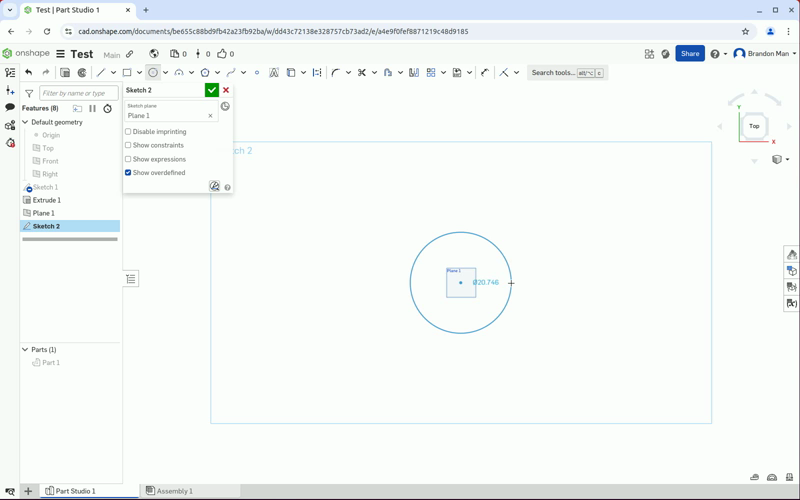
key(esc)
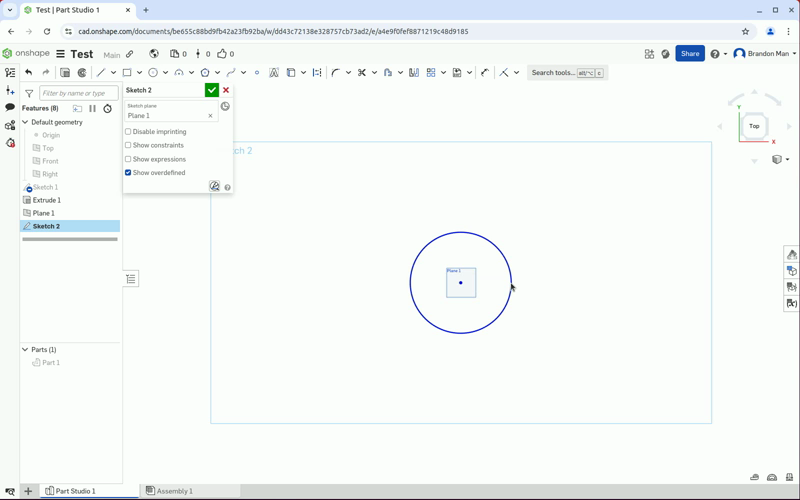
mouse_move(421, 297)
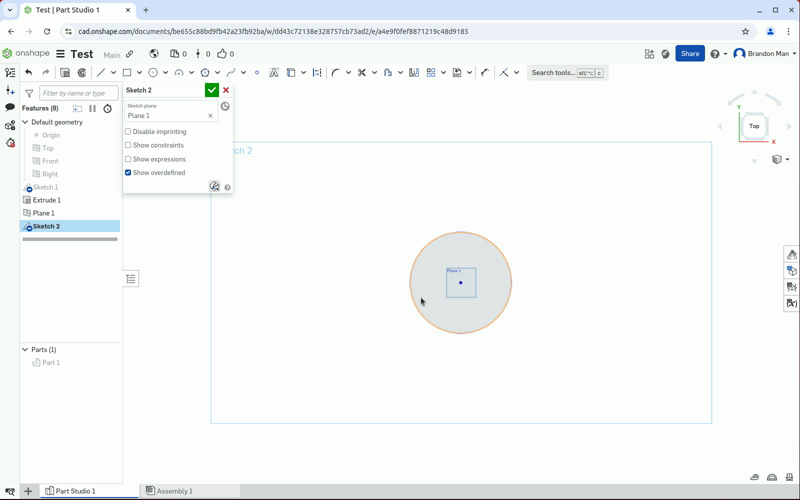
click(421, 297)
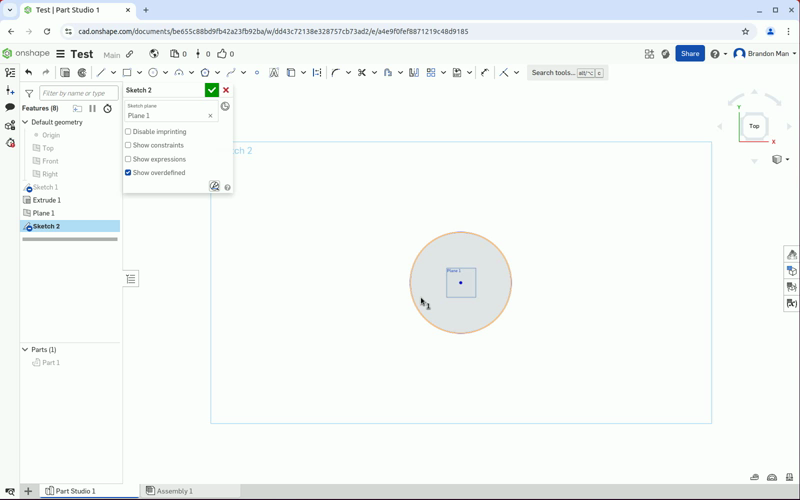
mouse_move(73, 352)
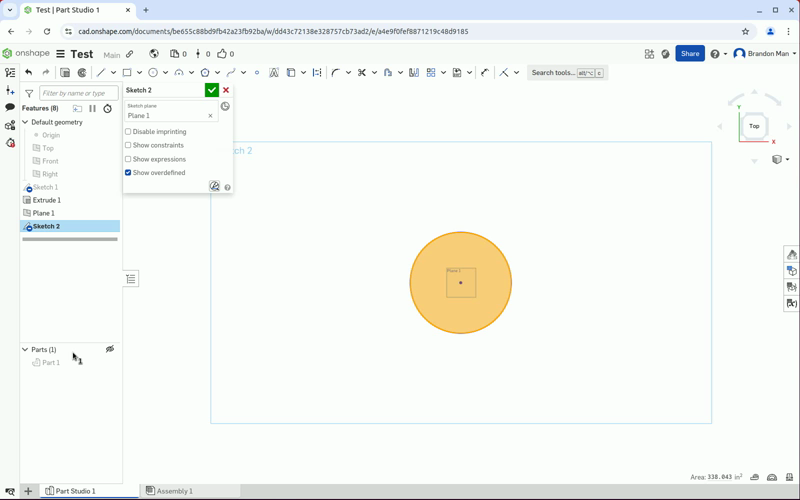
key(shift+y)
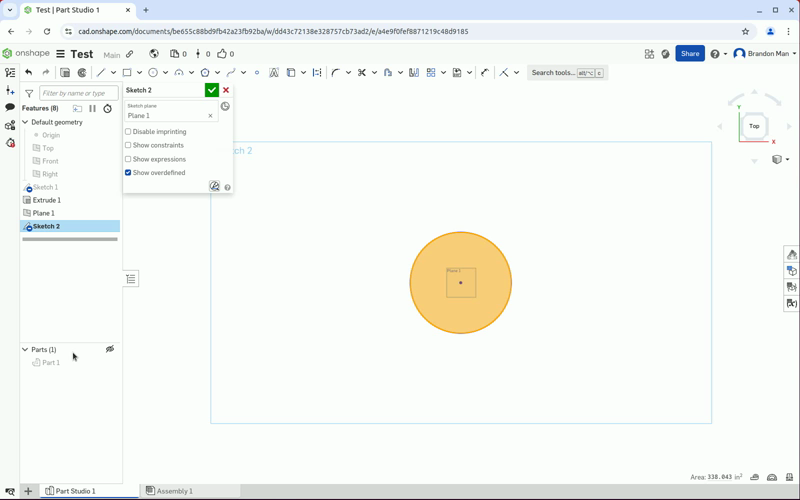
key(shift+e)
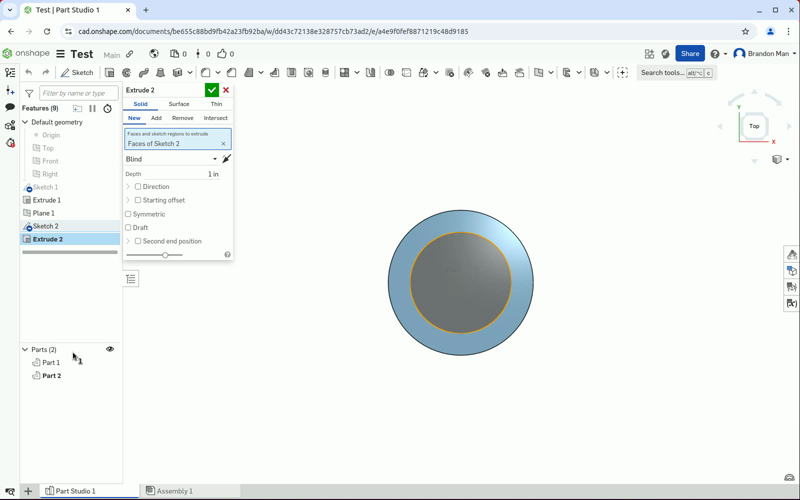
mouse_move(143, 106)
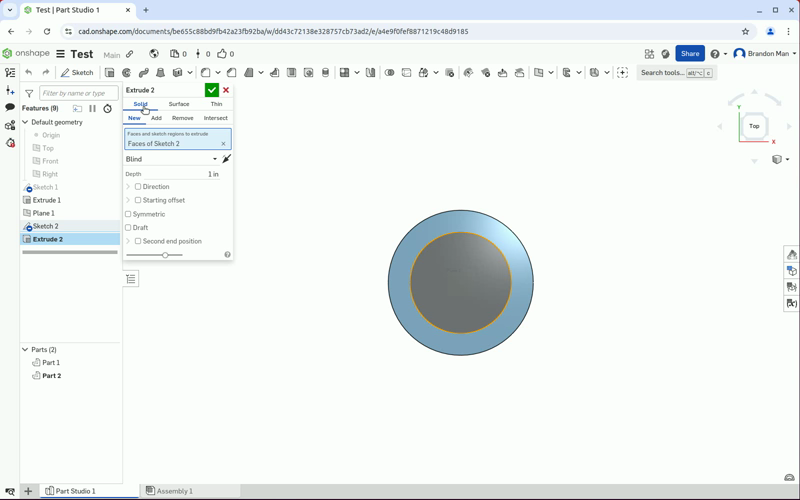
click(143, 106)
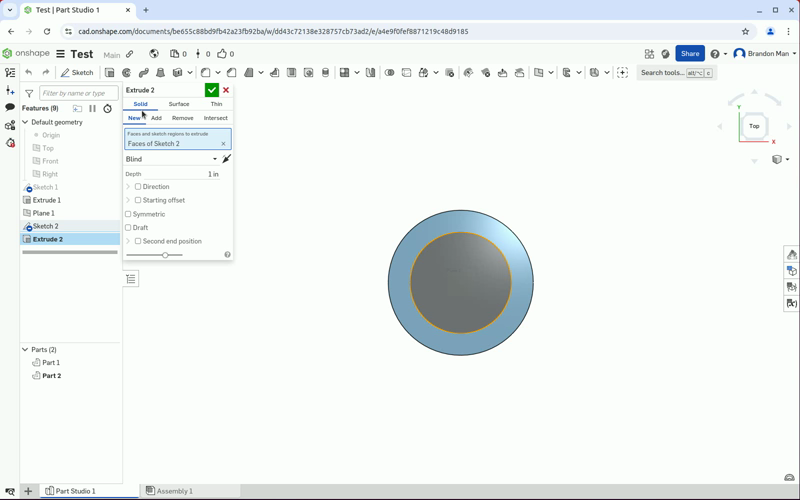
mouse_move(137, 120)
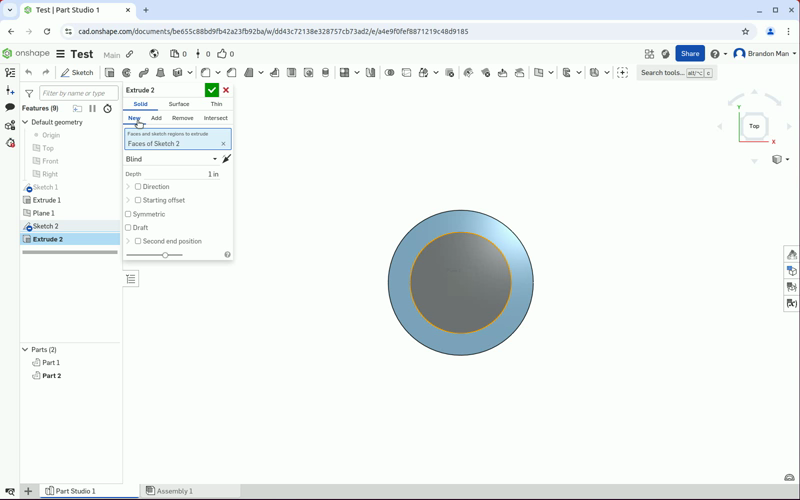
click(137, 120)
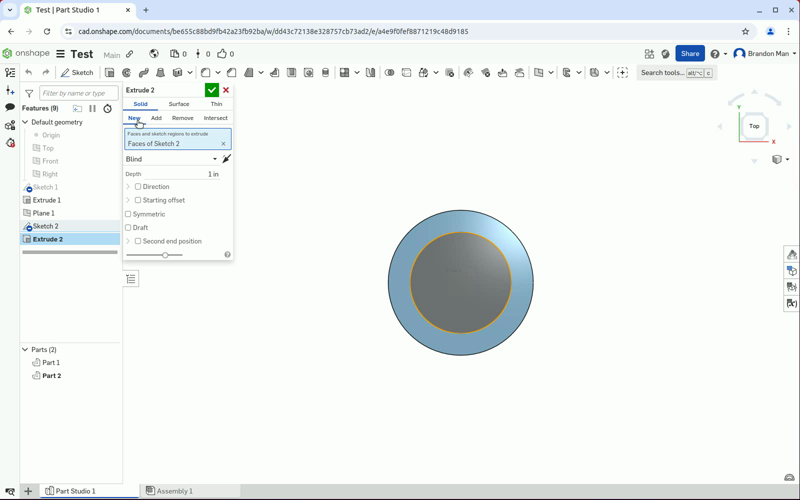
key(tab, 4)
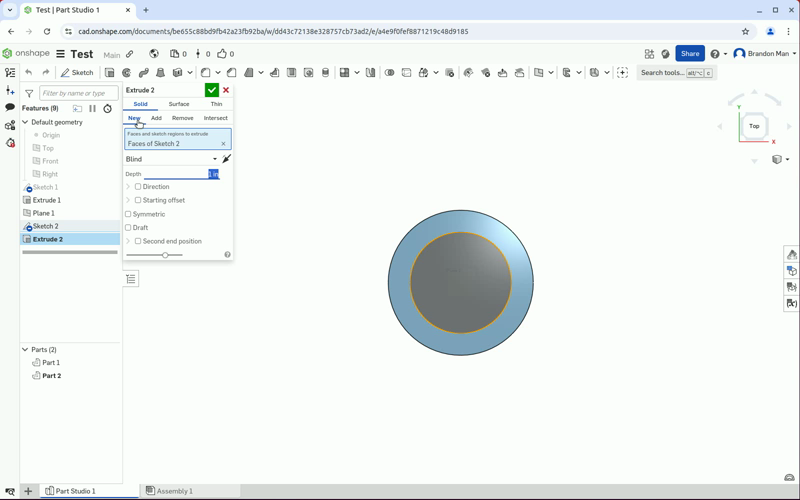
text(11.554)
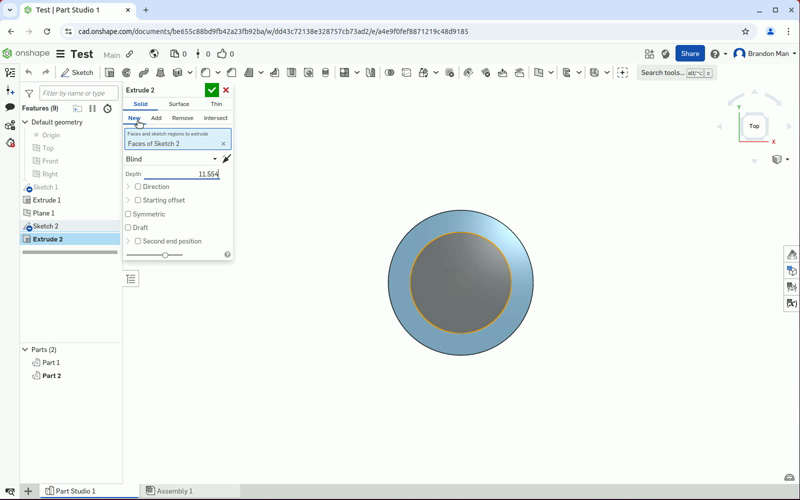
key(enter)
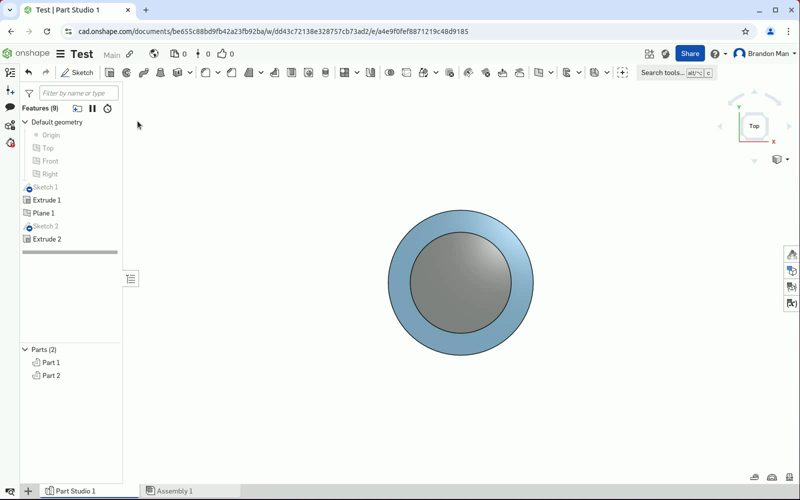
key(shift+h)
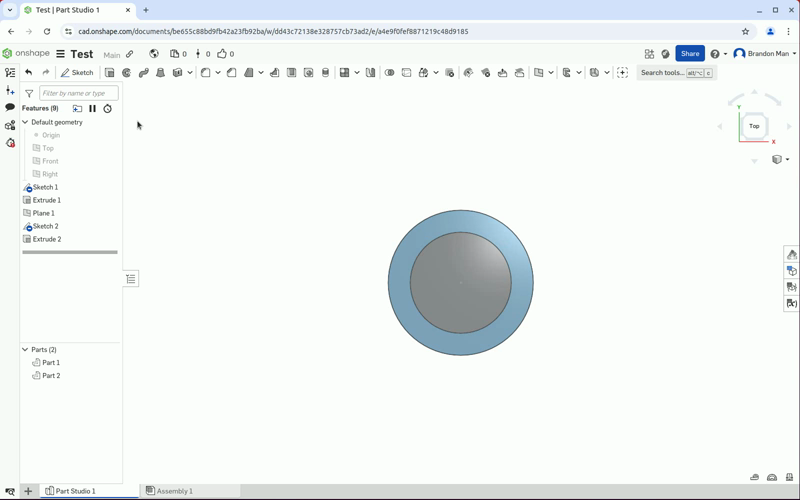
key(shift+h)
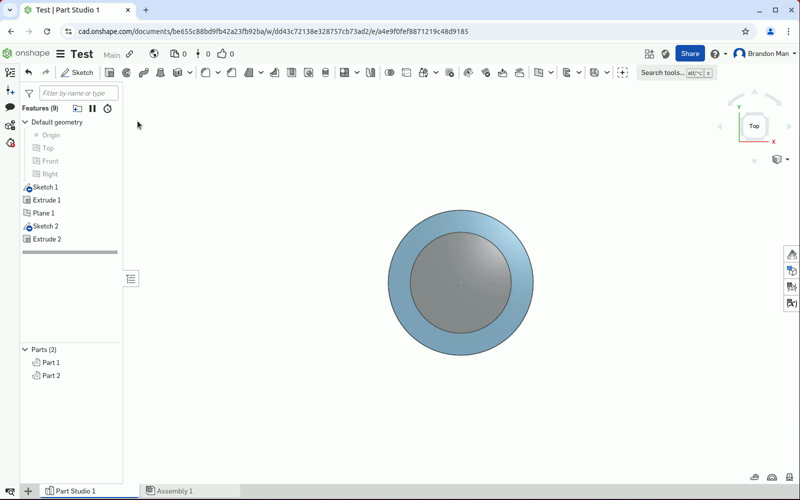
key(shift+7)
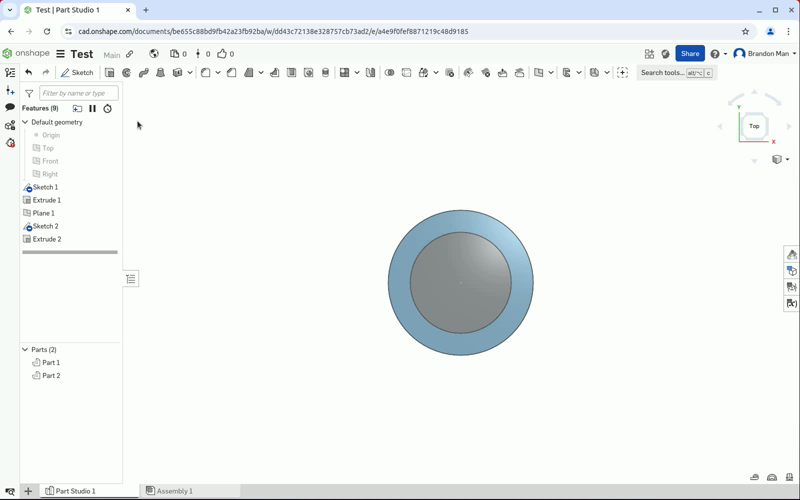
key(up, 3)
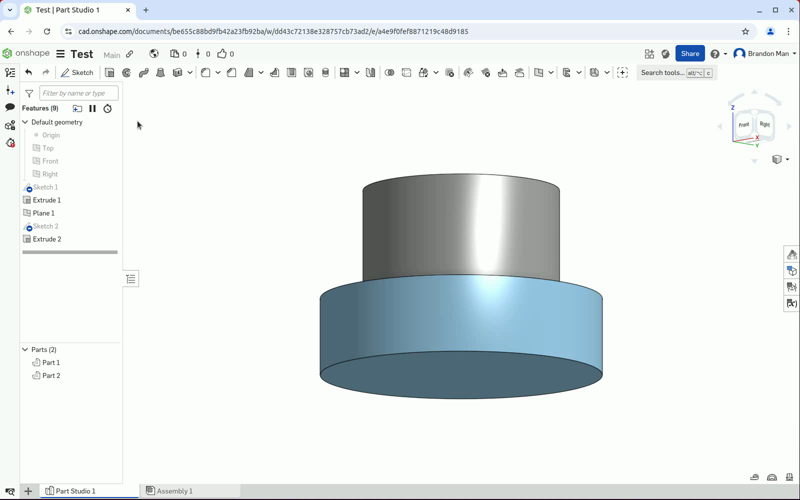
key(left, 3)
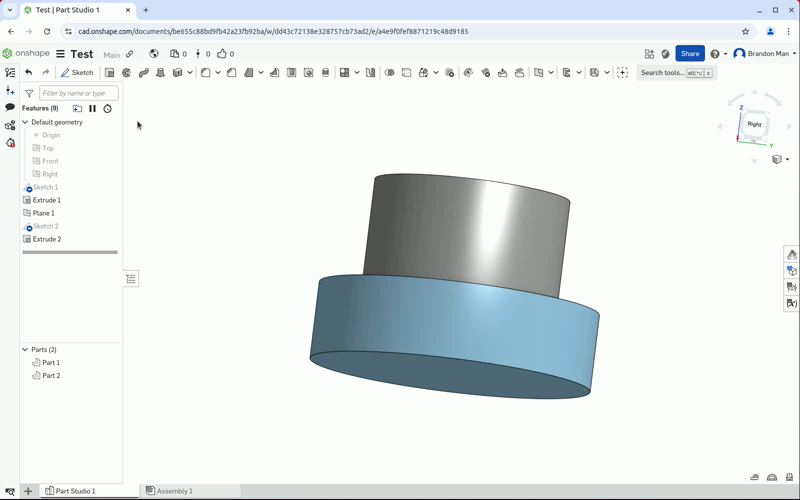
key(right, 3)
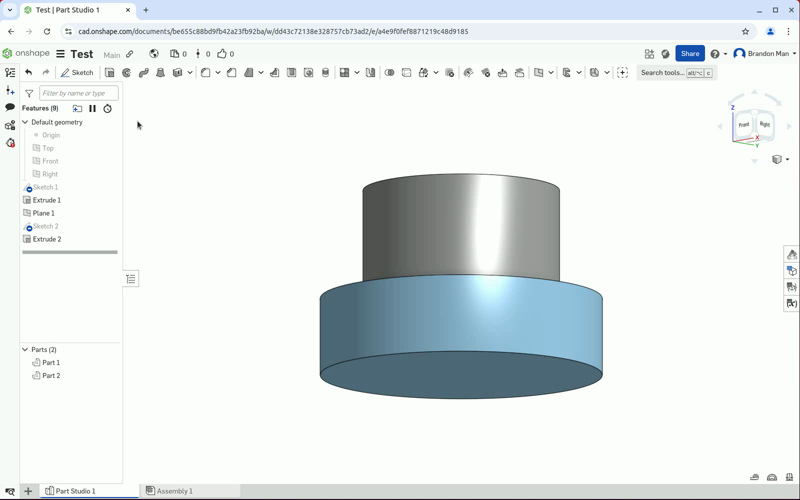
key(down, 3)
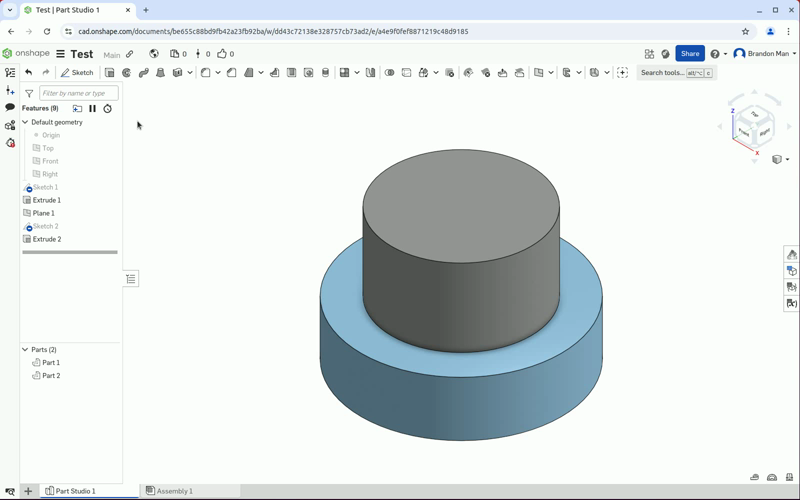
mouse_move(73, 189)
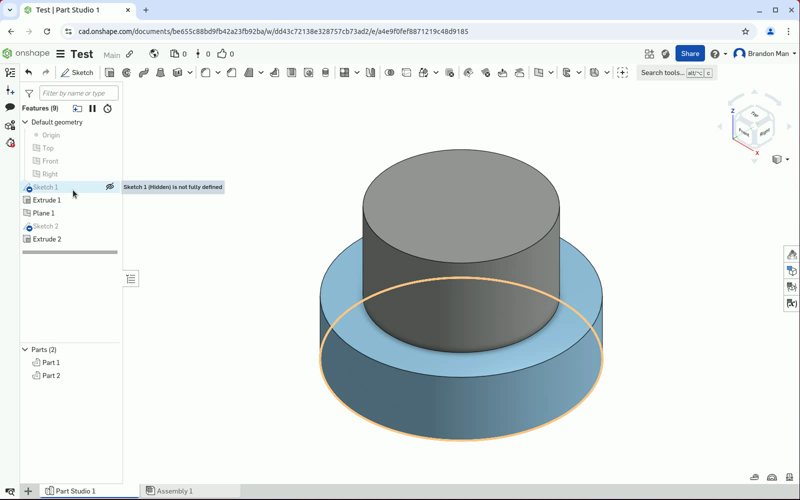
click(73, 189)